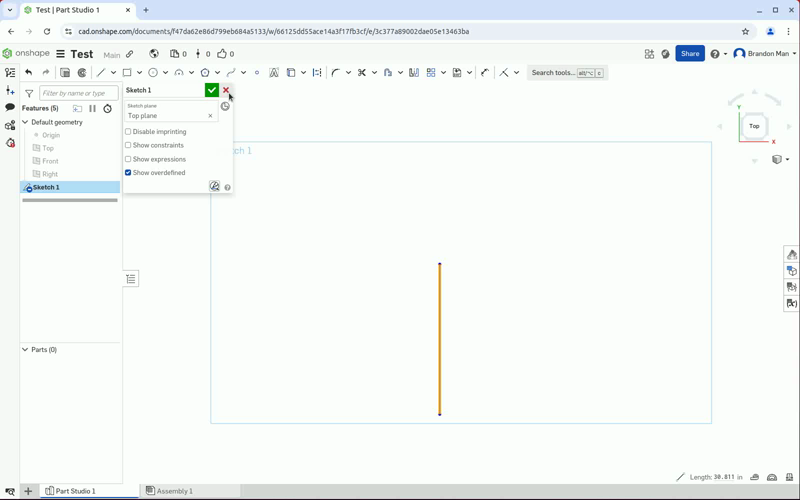
key(shift+h)
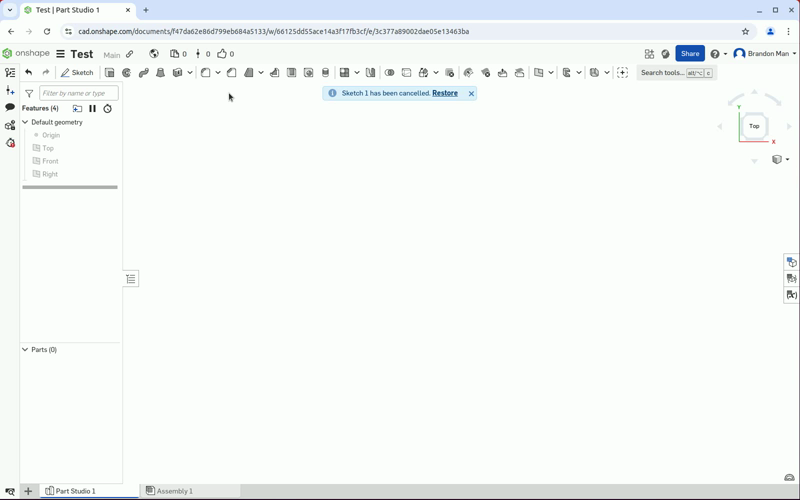
mouse_move(73, 352)
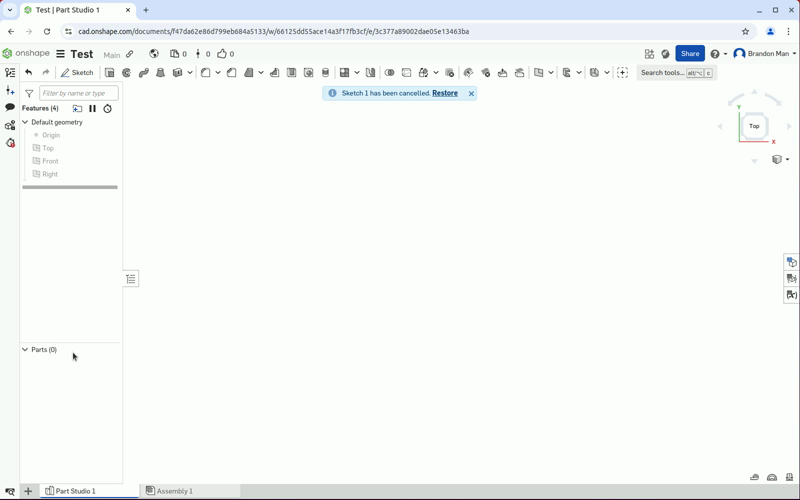
key(y)
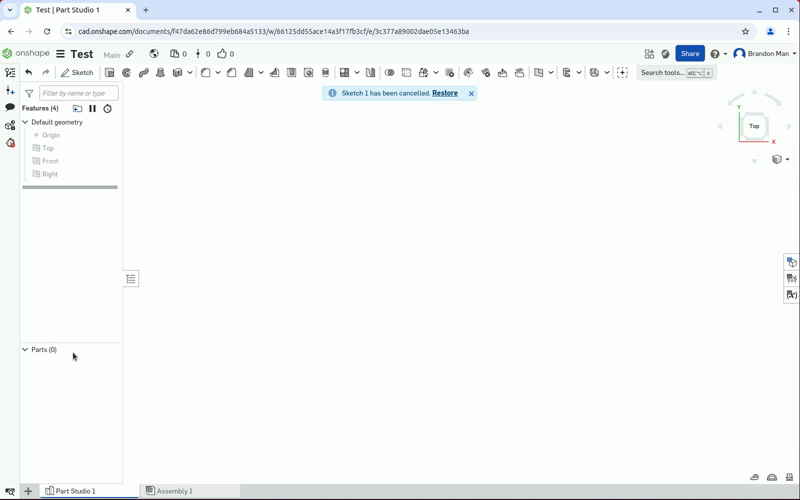
key(shift+p)
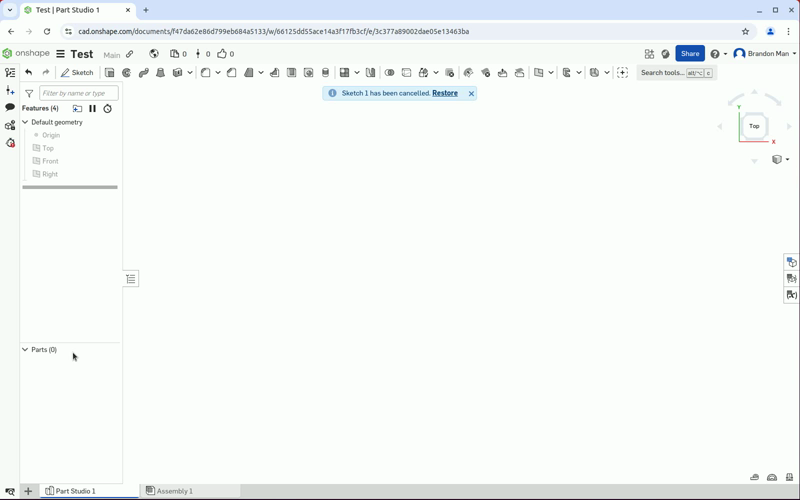
key(space)
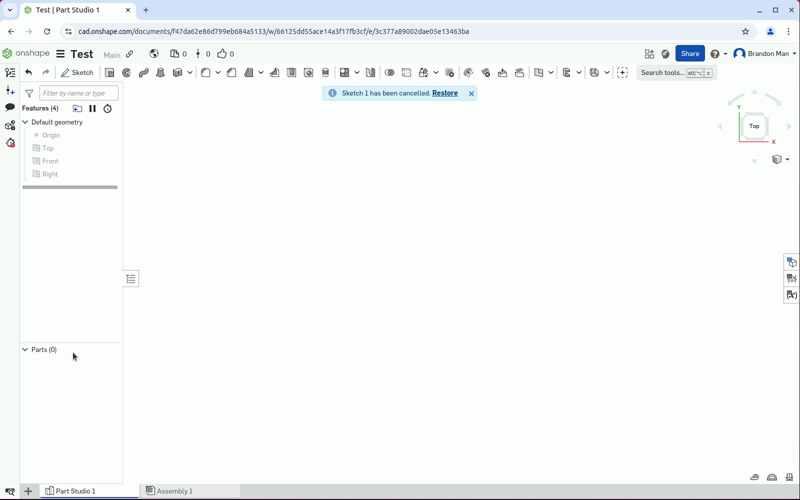
key_down(shift)
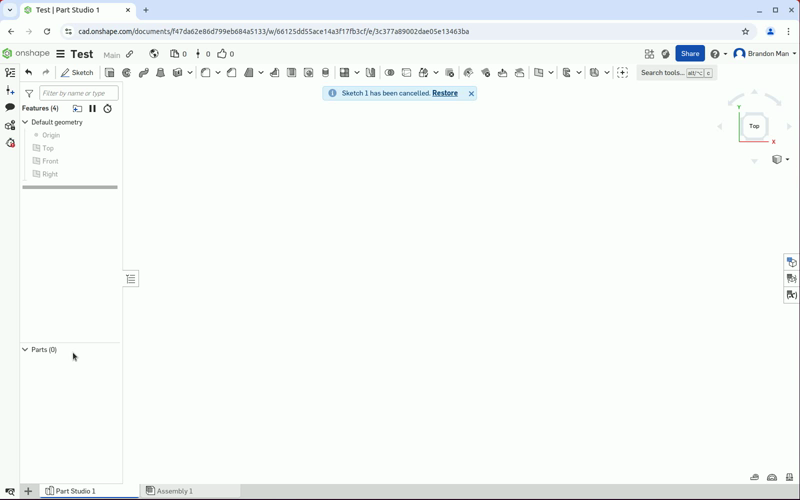
key(up)
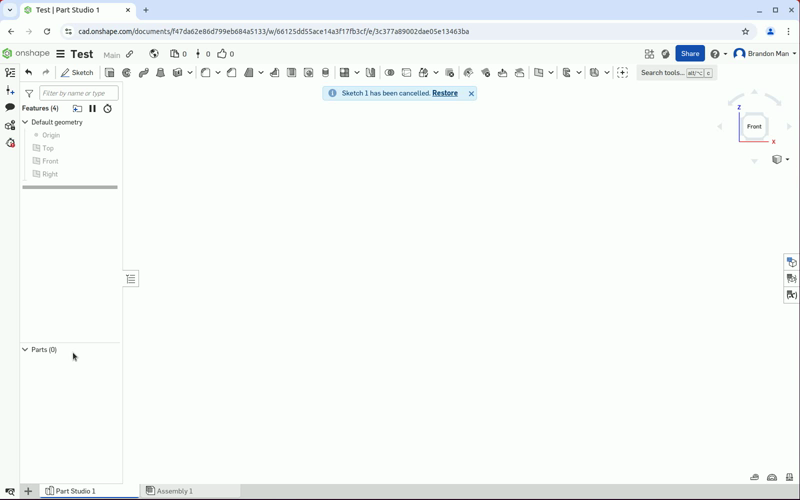
key_up(shift)
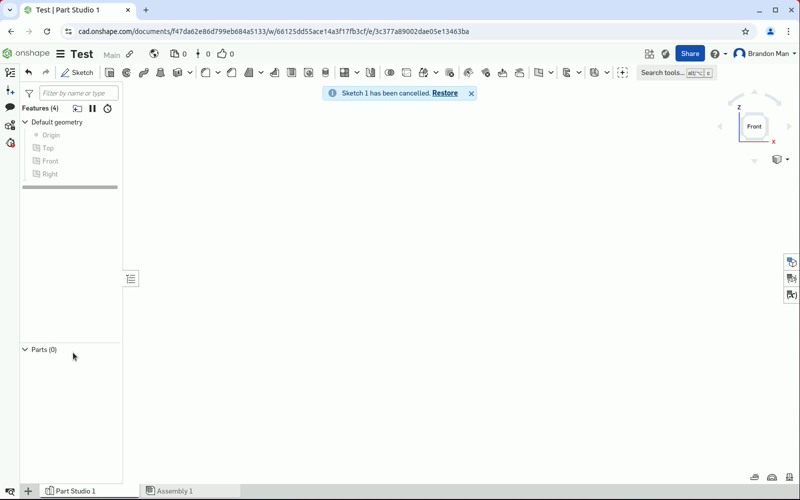
mouse_move(73, 352)
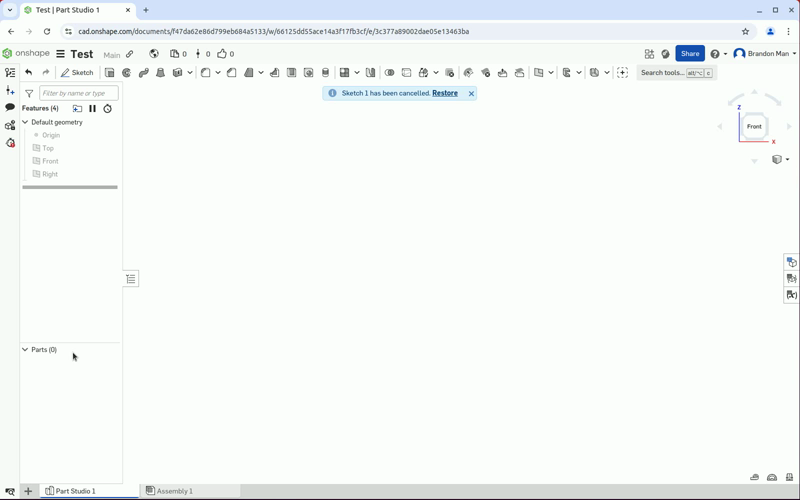
key(shift+y)
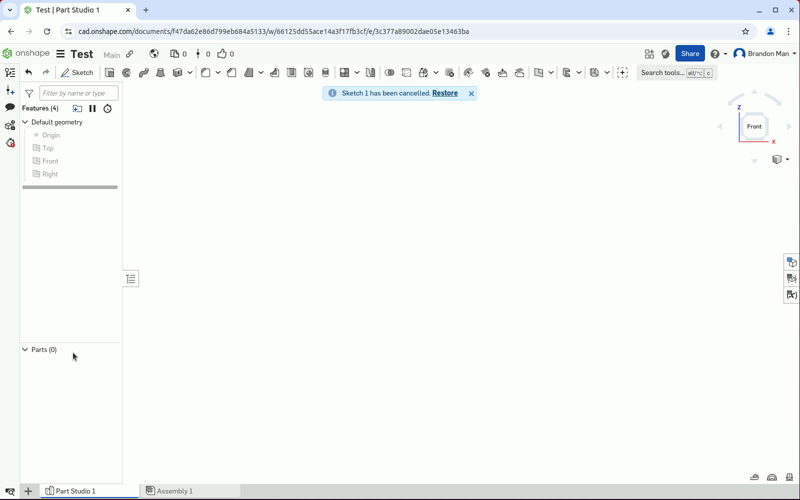
key(shift+s)
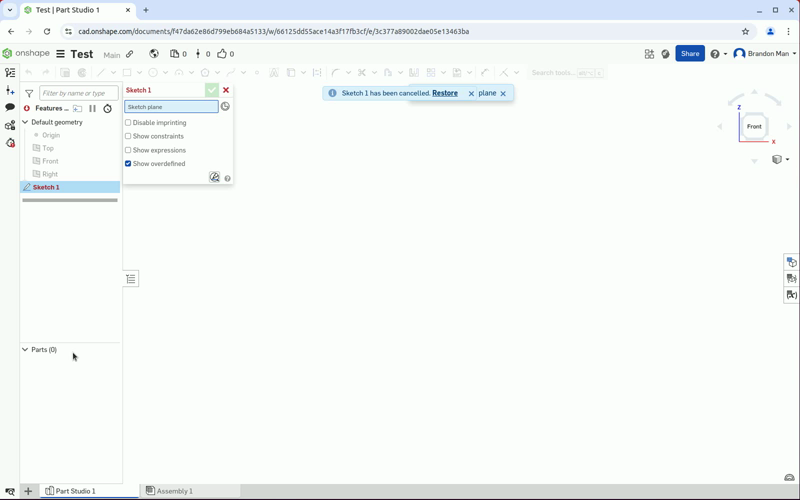
mouse_move(73, 163)
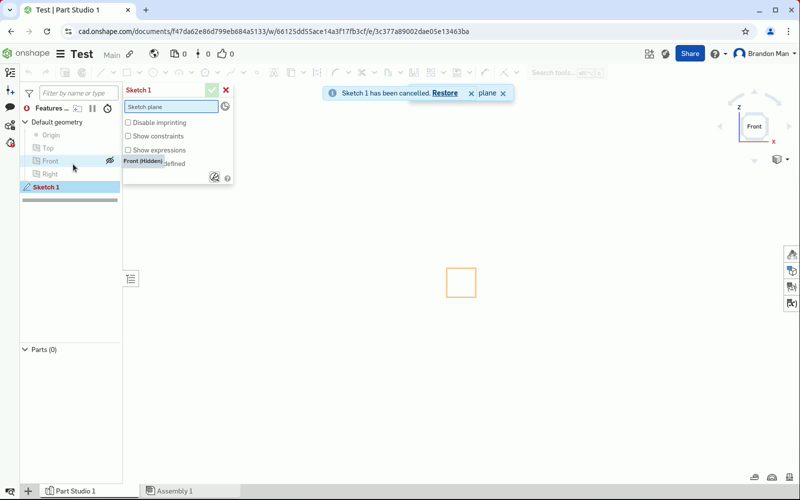
click(73, 163)
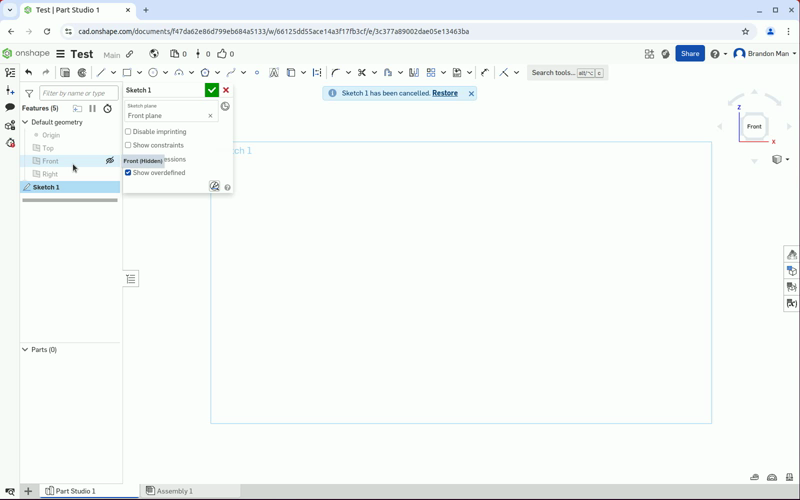
mouse_move(73, 352)
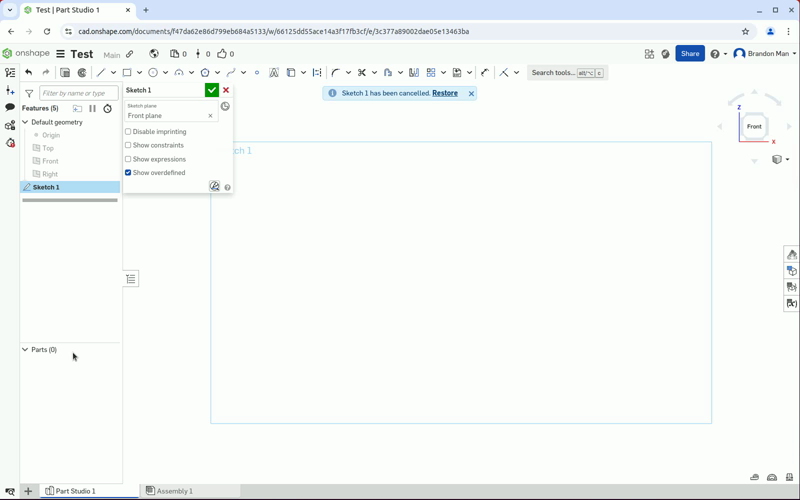
key(y)
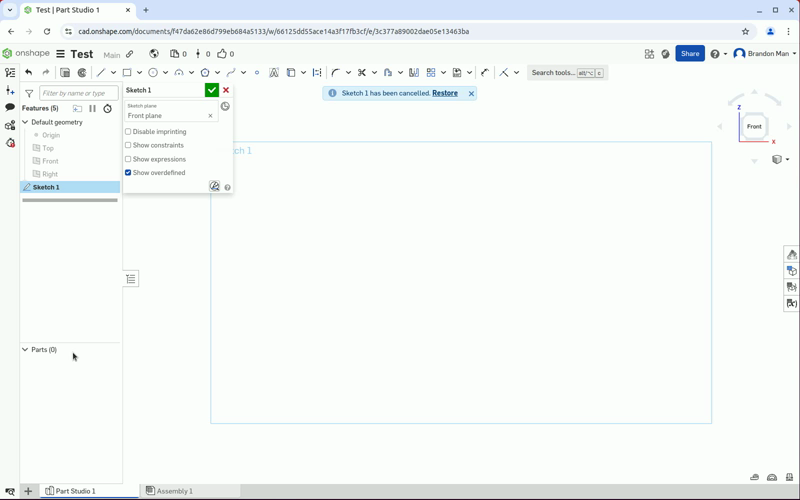
key(c)
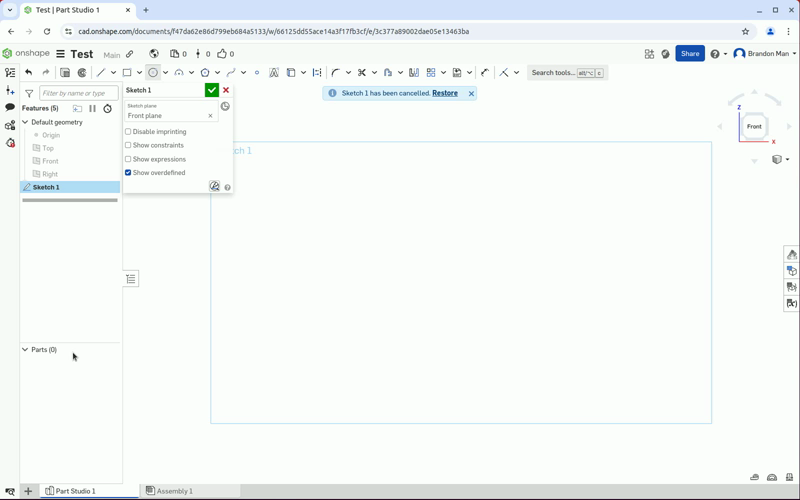
key_down(shift)
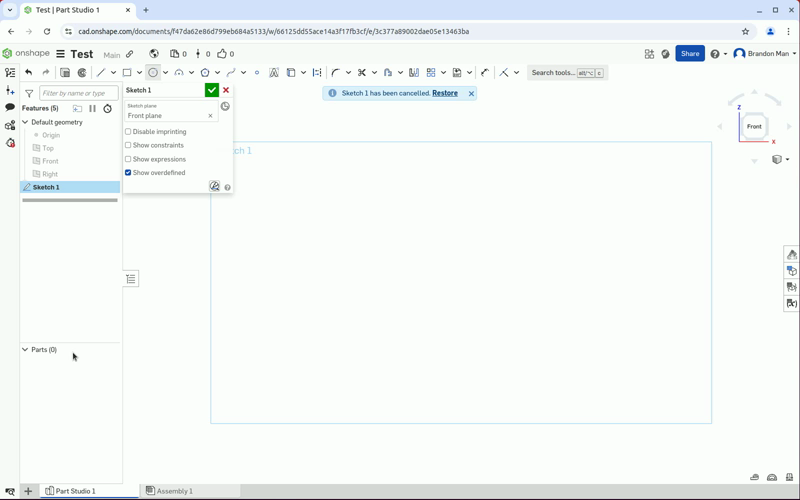
mouse_move(461, 282)
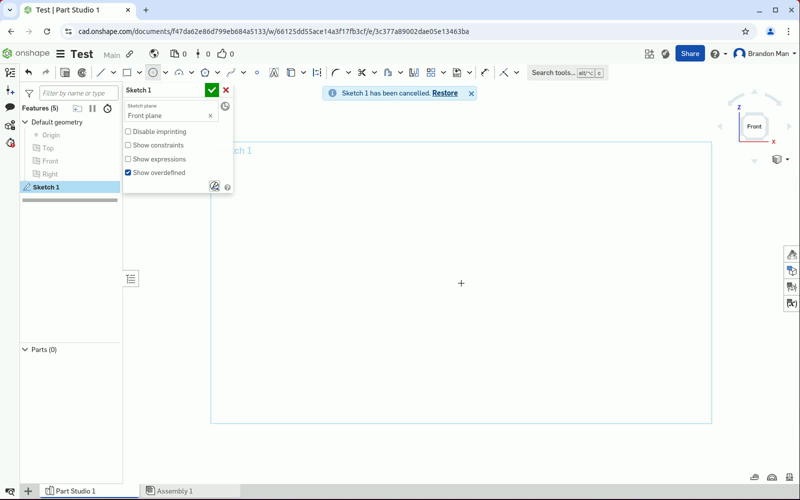
click(461, 282)
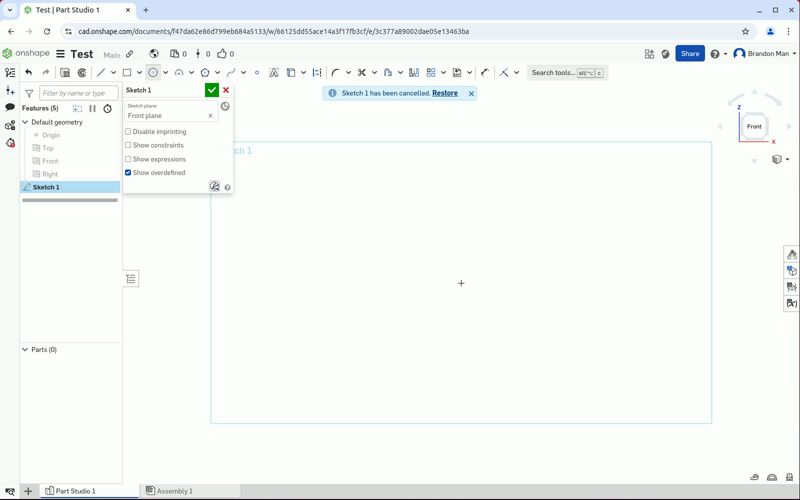
key_up(shift)
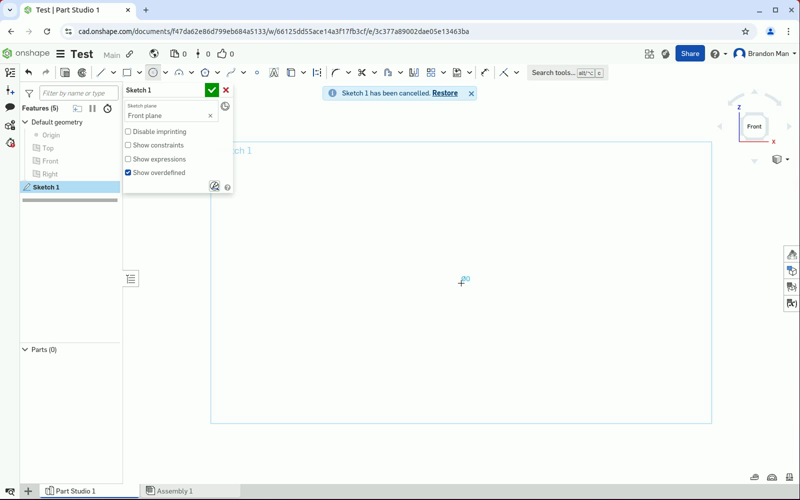
mouse_move(574, 282)
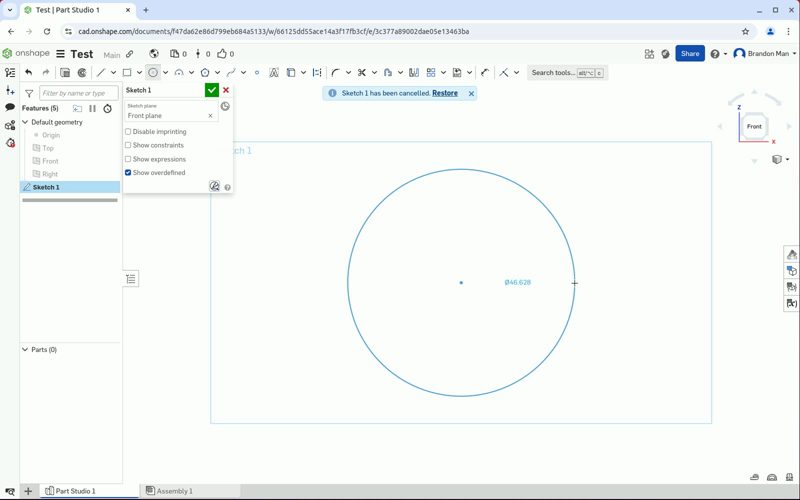
click(574, 282)
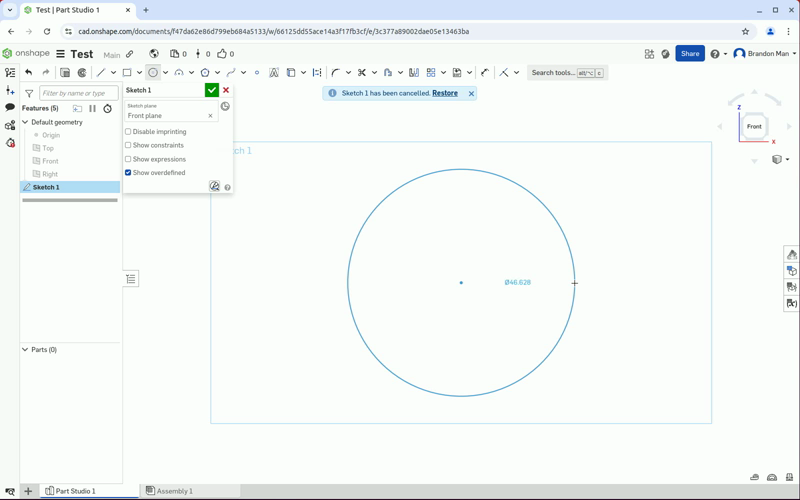
key(esc)
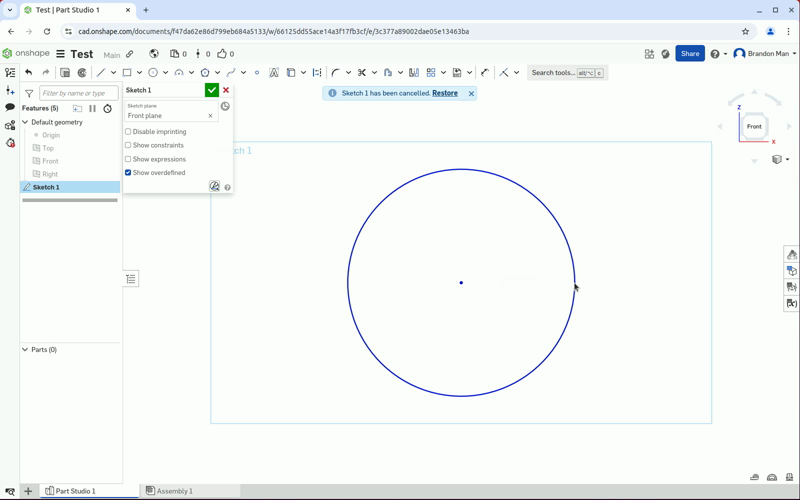
key(c)
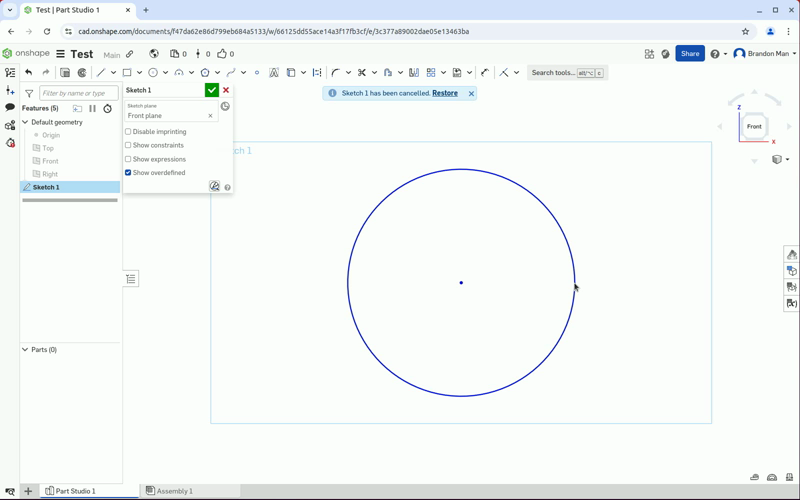
key_down(shift)
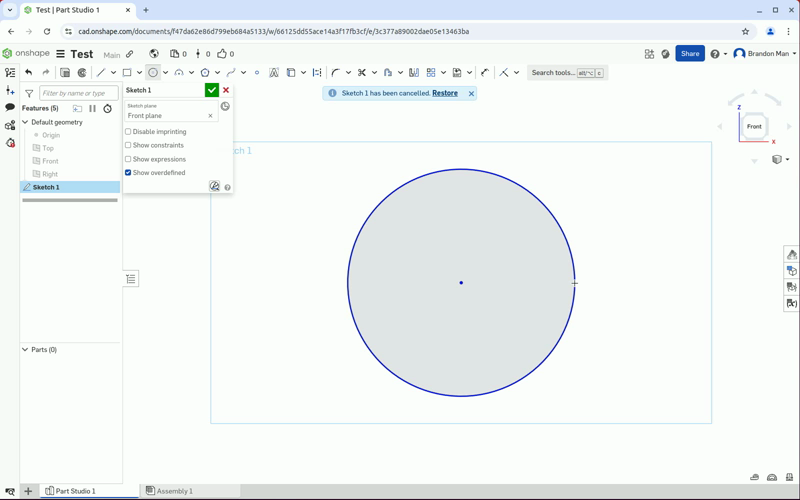
mouse_move(461, 282)
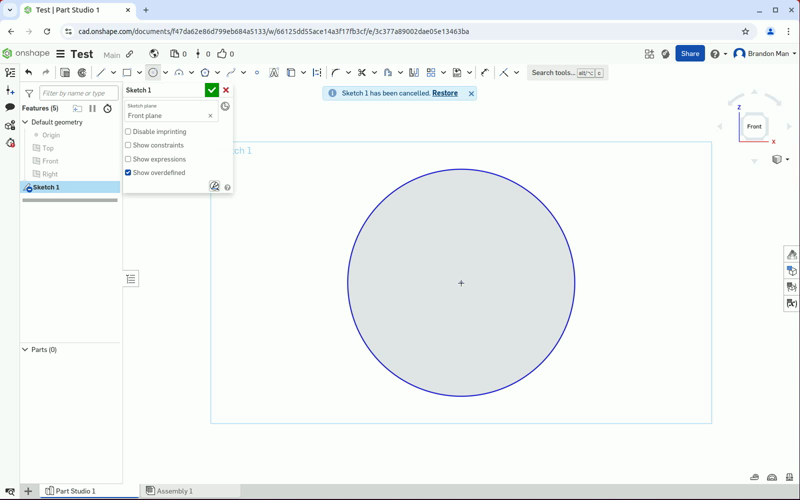
click(461, 282)
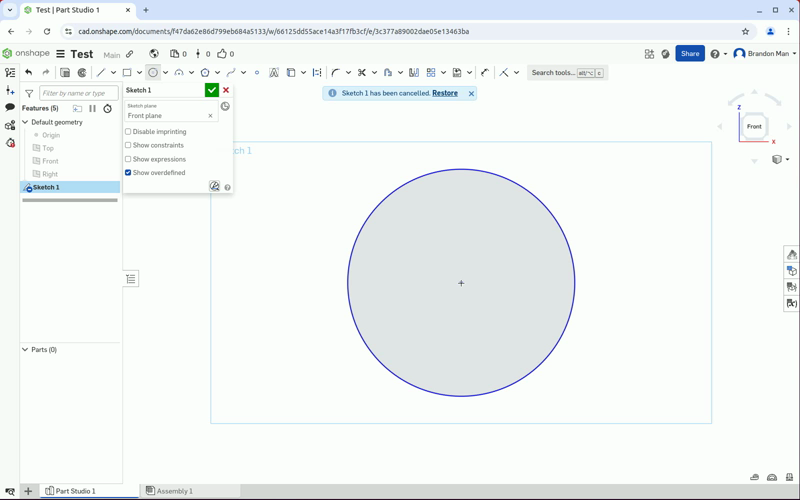
key_up(shift)
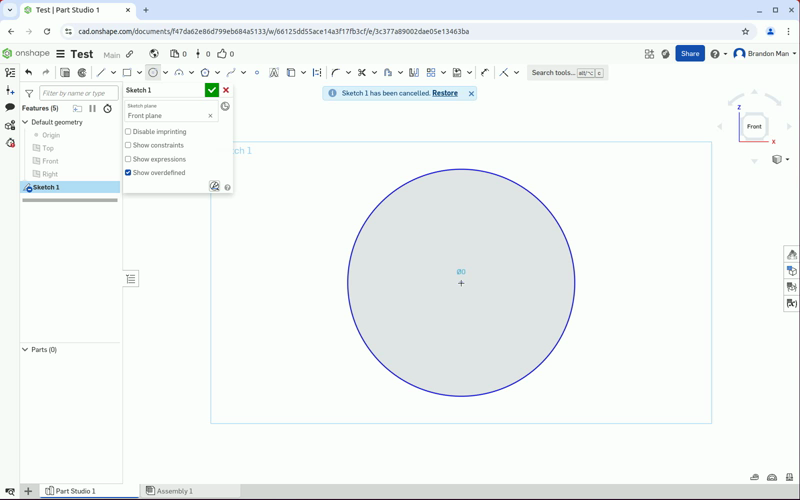
mouse_move(569, 282)
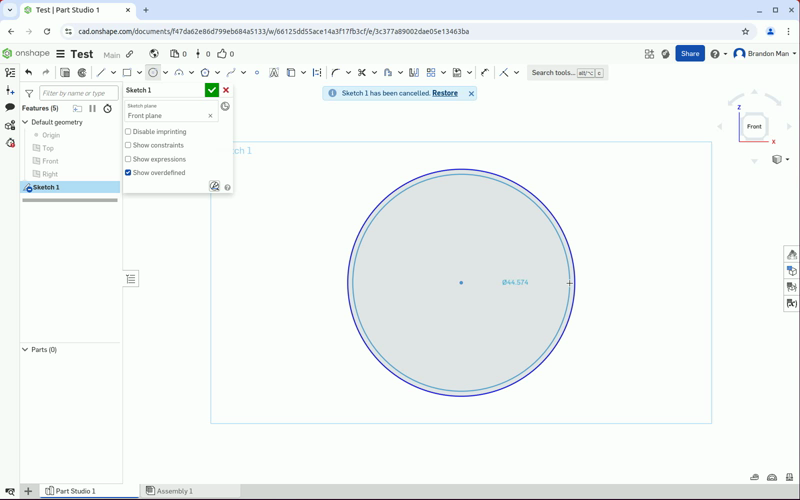
click(569, 282)
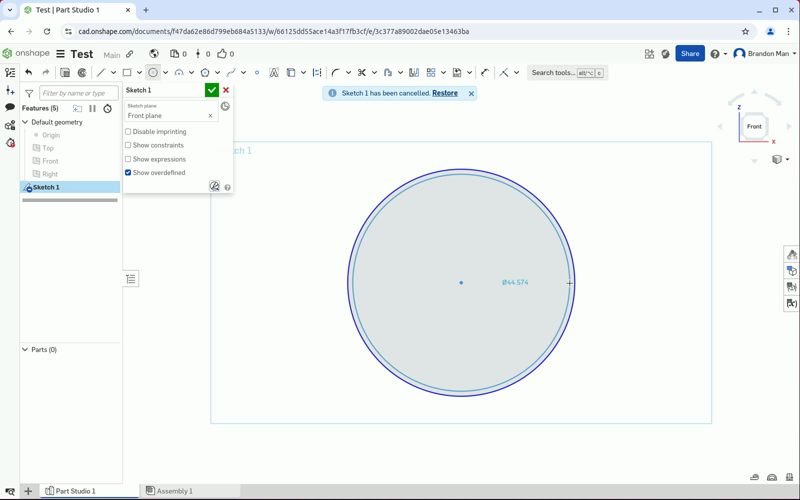
key(esc)
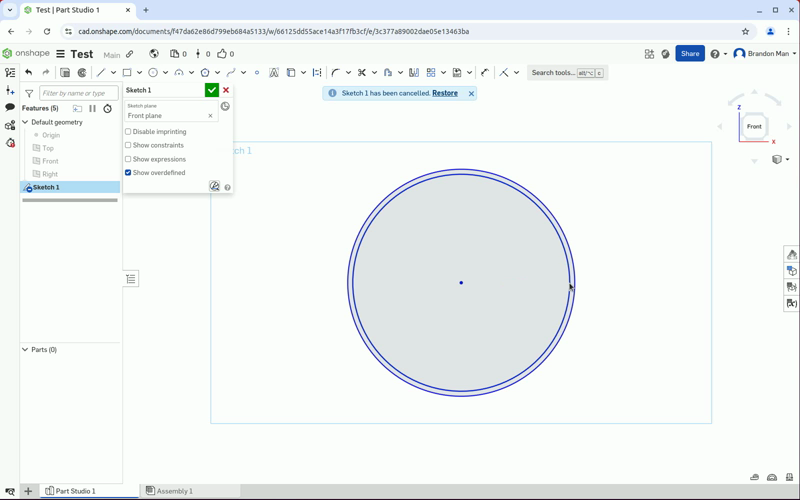
mouse_move(559, 334)
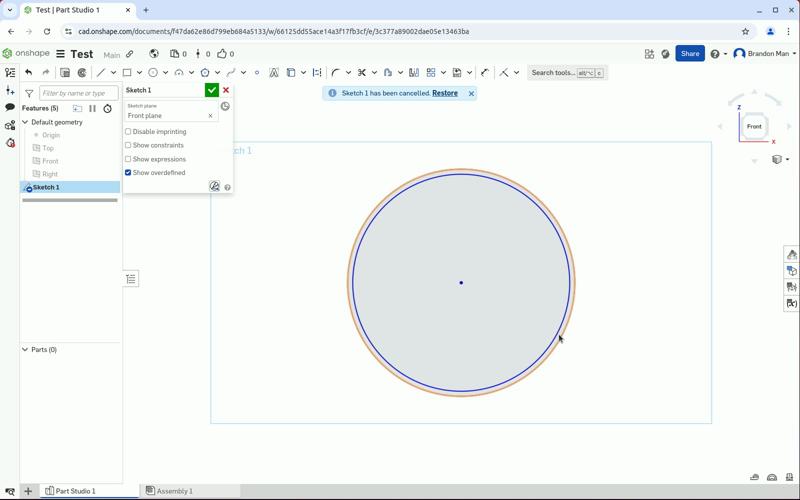
click(559, 334)
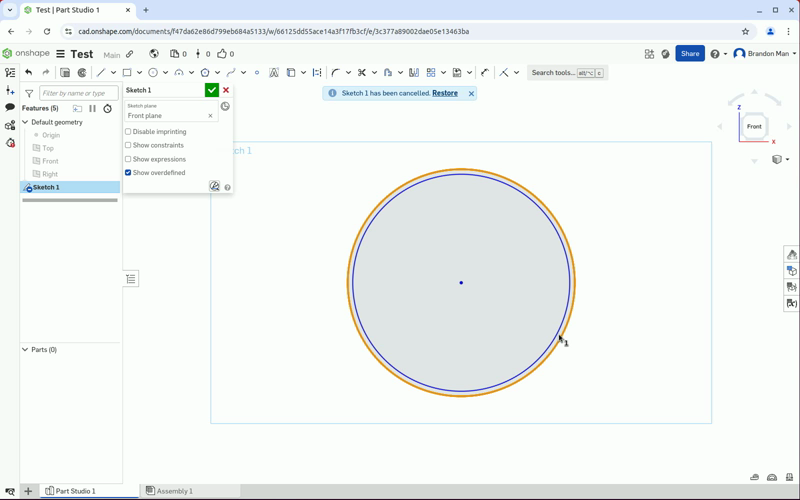
mouse_move(73, 352)
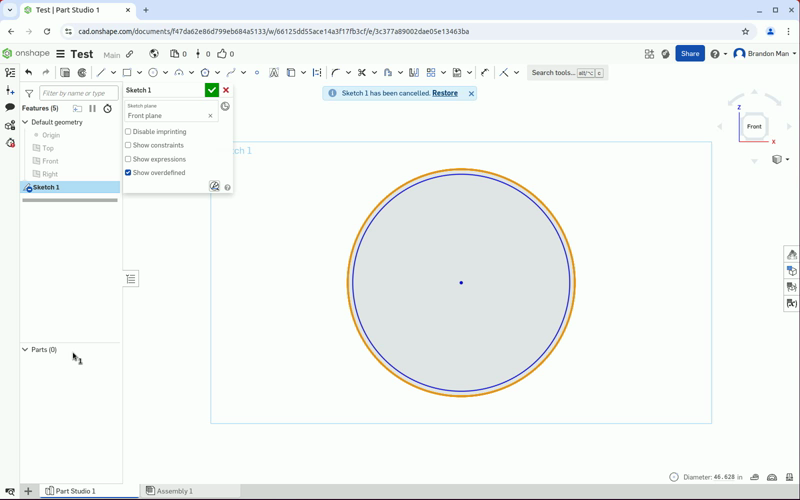
key(shift+y)
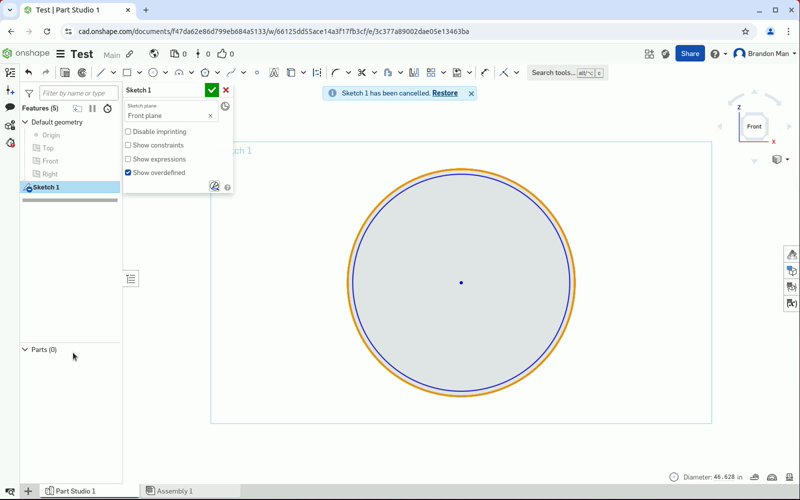
key(shift+e)
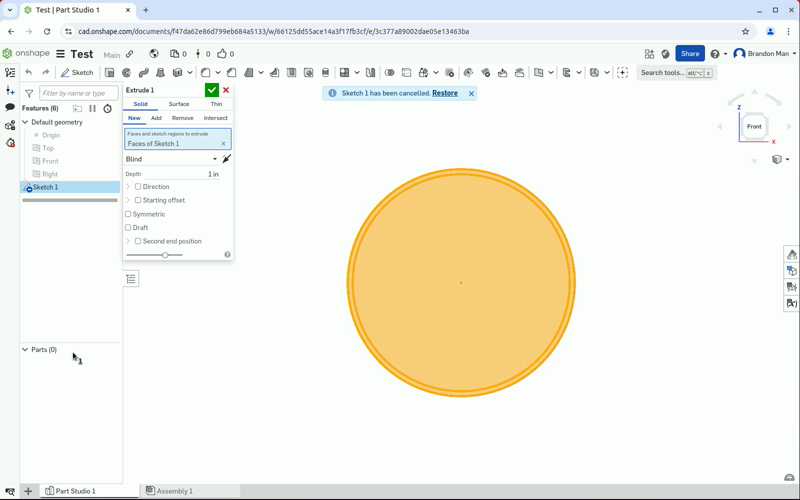
mouse_move(143, 106)
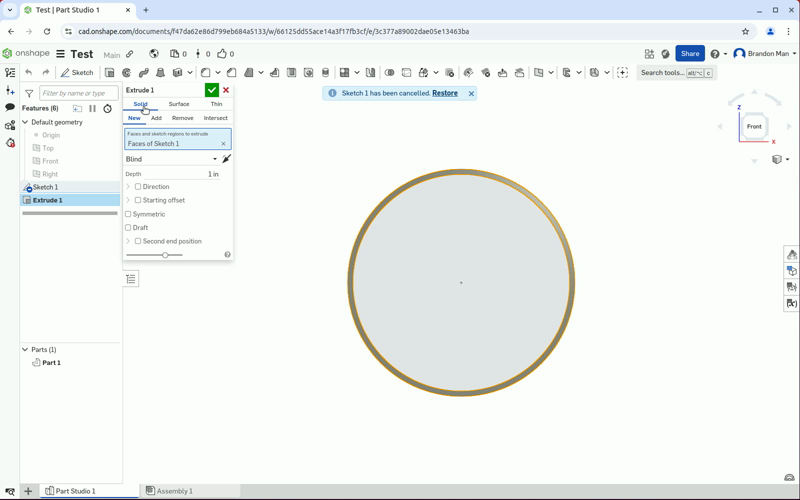
click(143, 106)
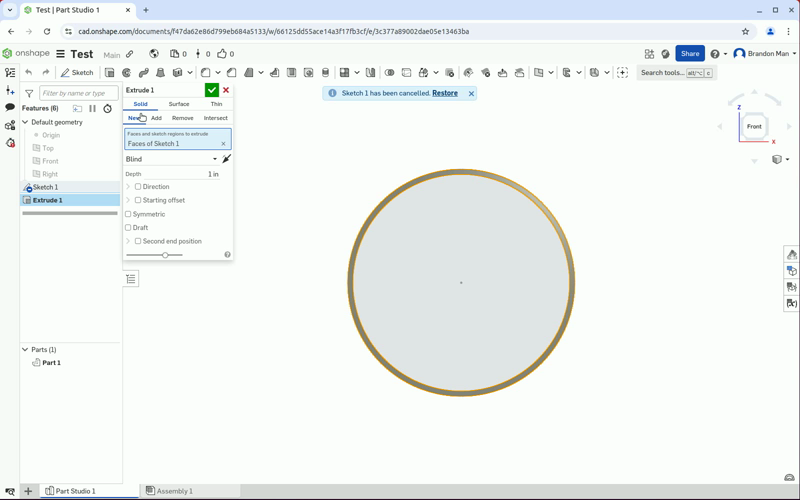
mouse_move(137, 120)
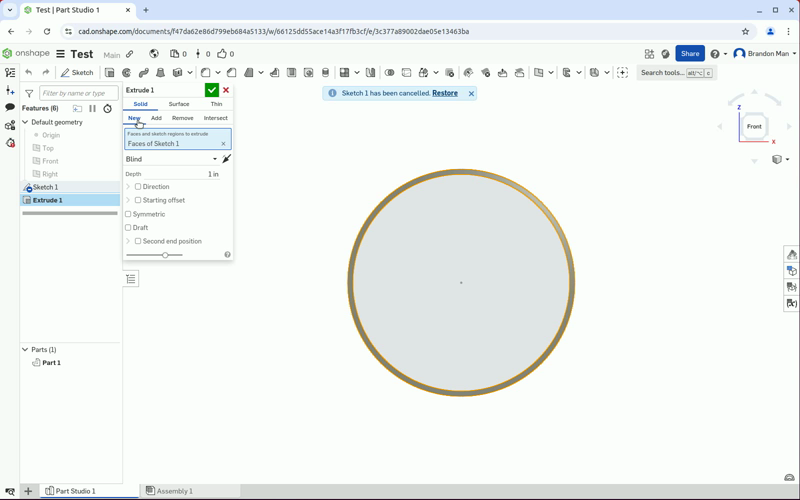
click(137, 120)
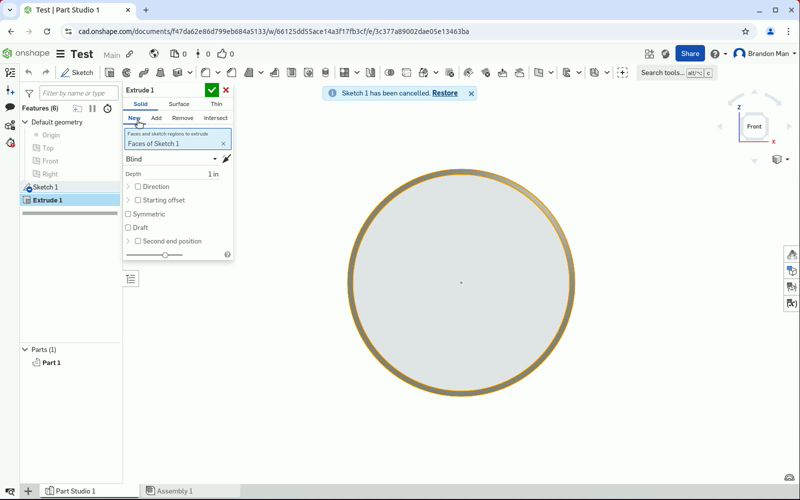
key(tab, 4)
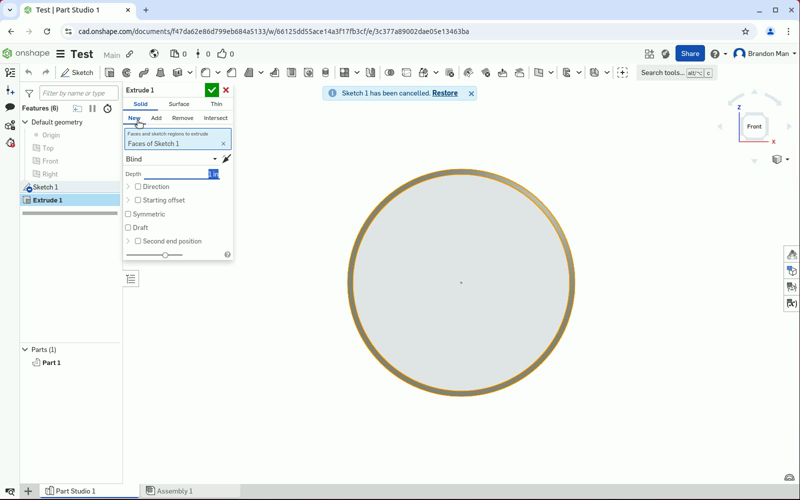
text(7.943)
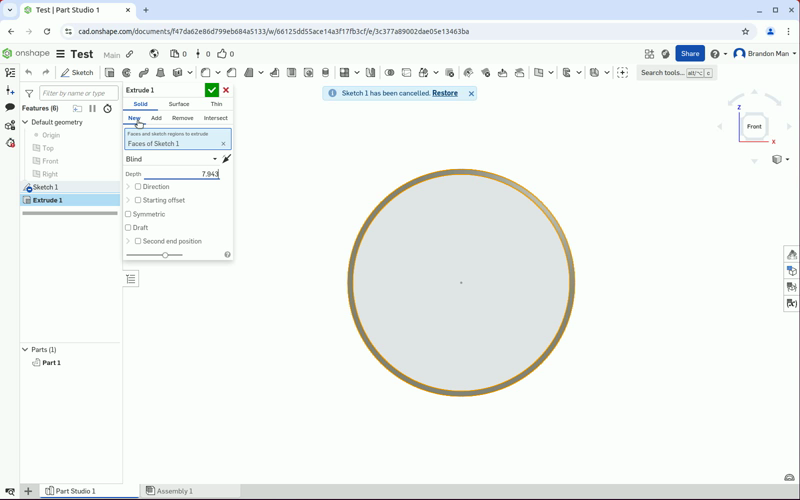
key(enter)
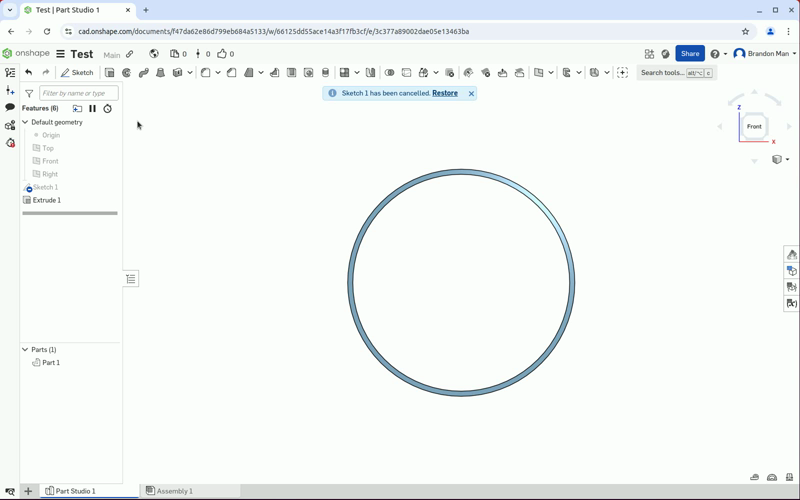
key(shift+h)
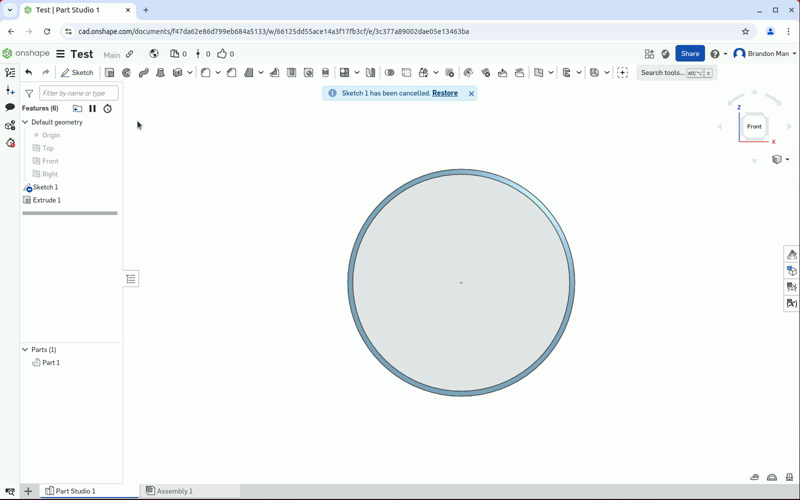
key(shift+h)
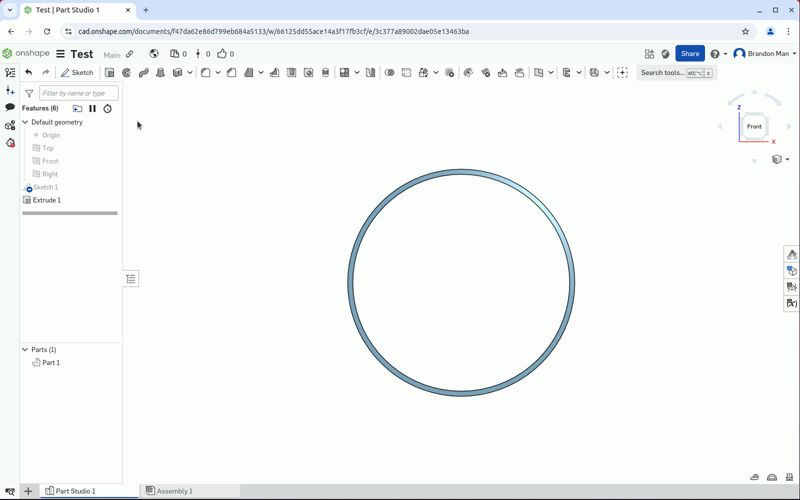
mouse_move(73, 189)
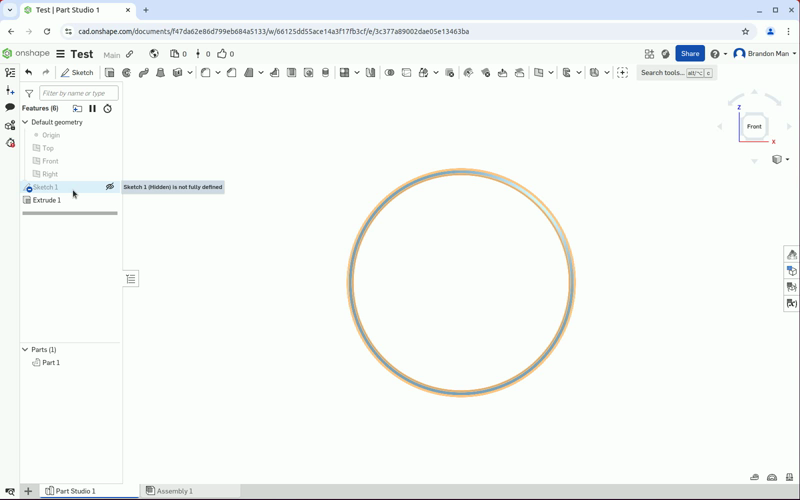
click(73, 189)
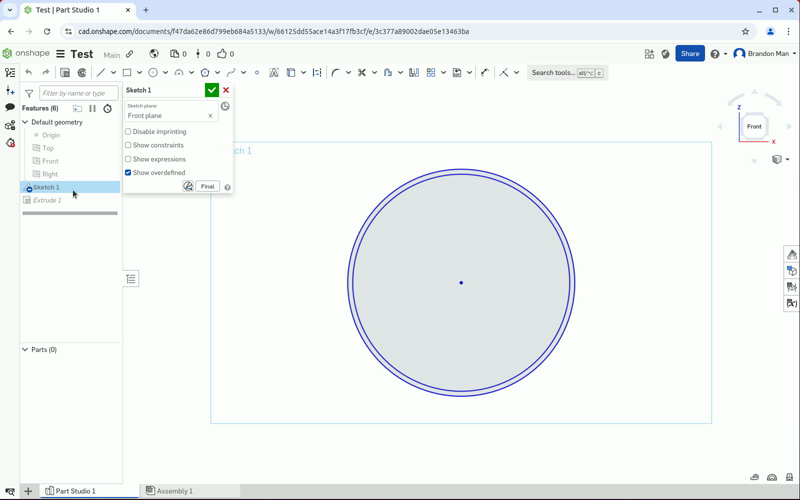
mouse_move(229, 92)
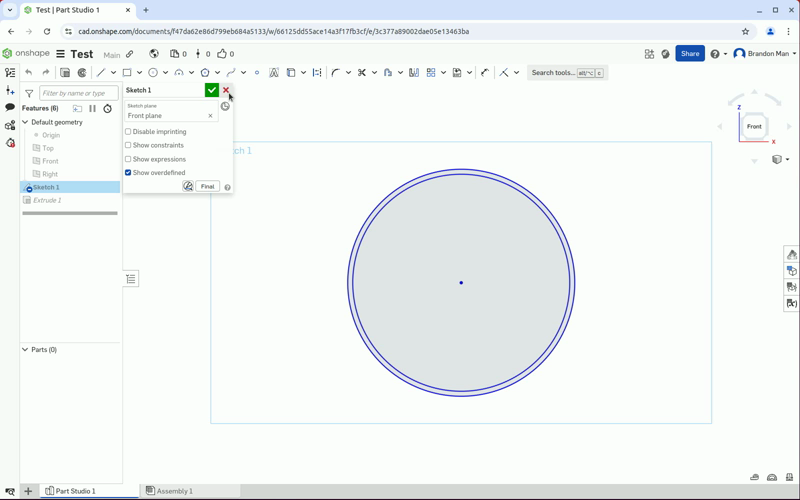
click(229, 92)
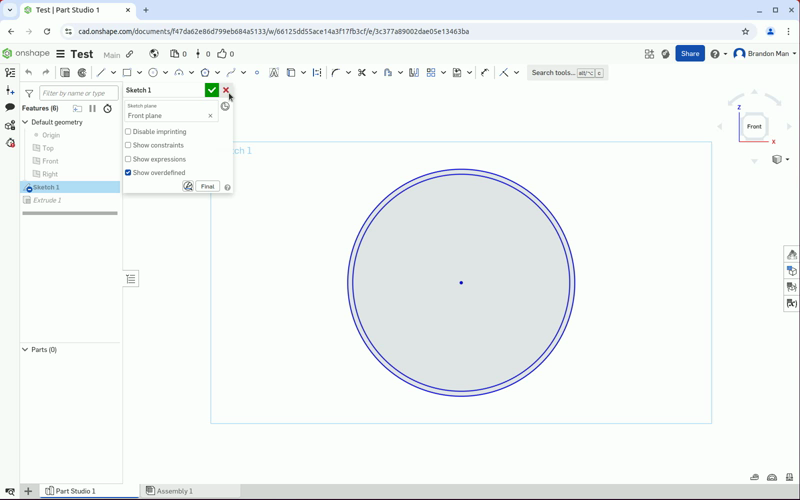
key(shift+s)
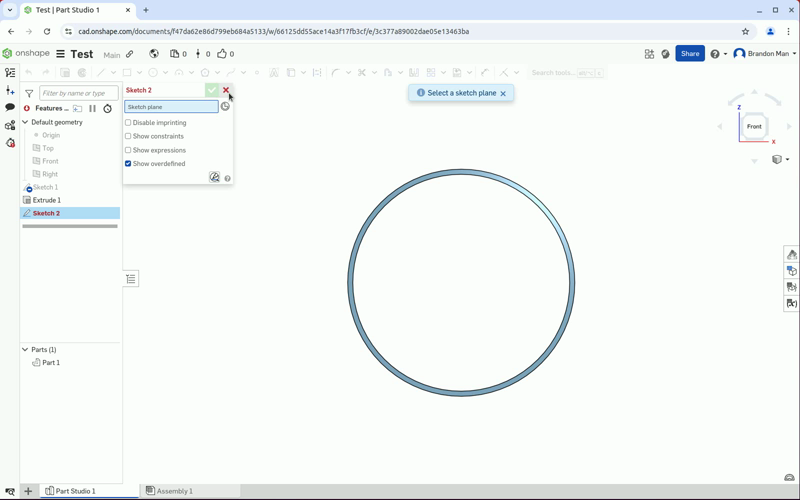
mouse_move(73, 163)
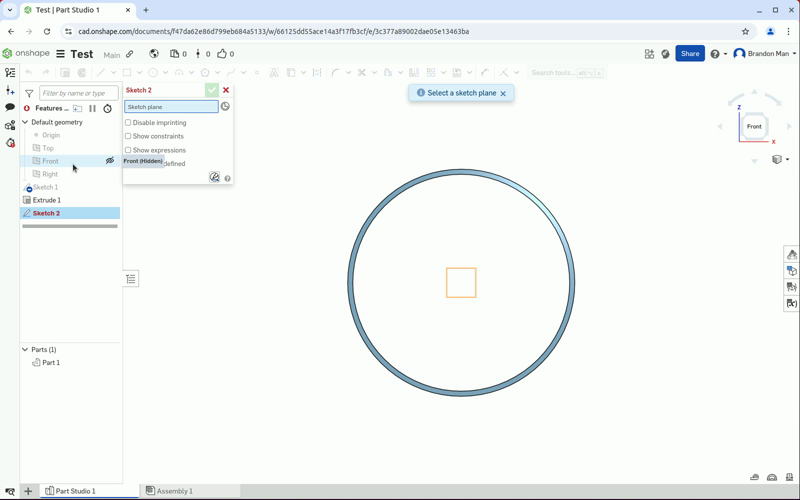
click(73, 163)
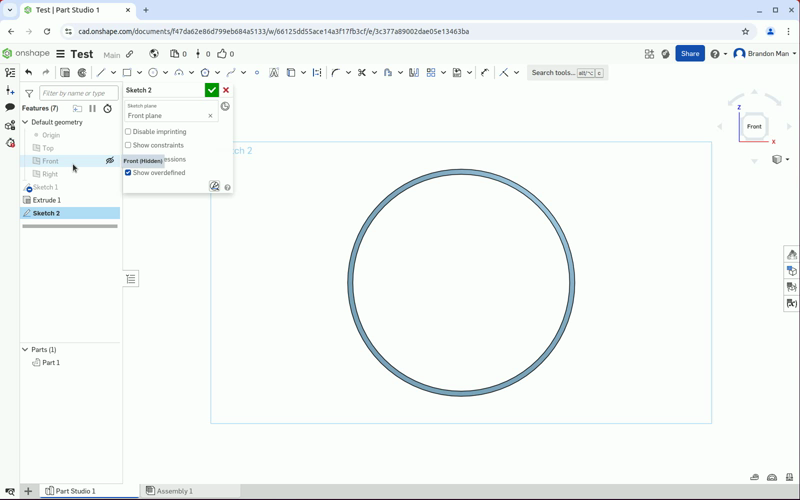
mouse_move(73, 352)
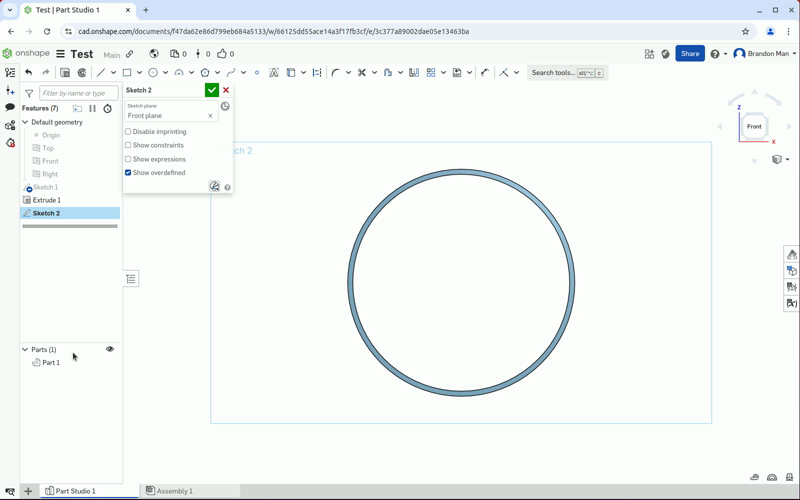
key(y)
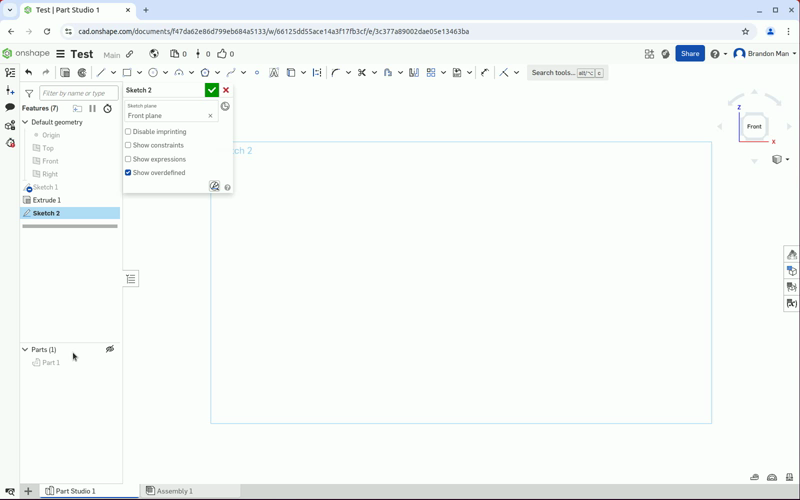
key(c)
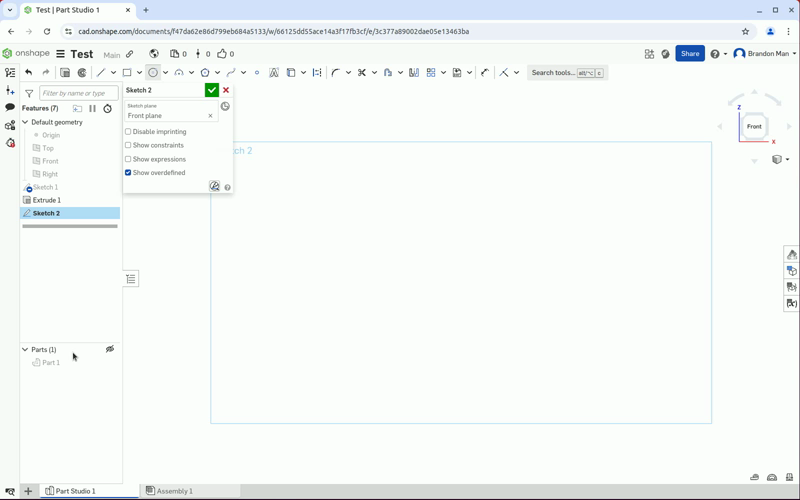
key_down(shift)
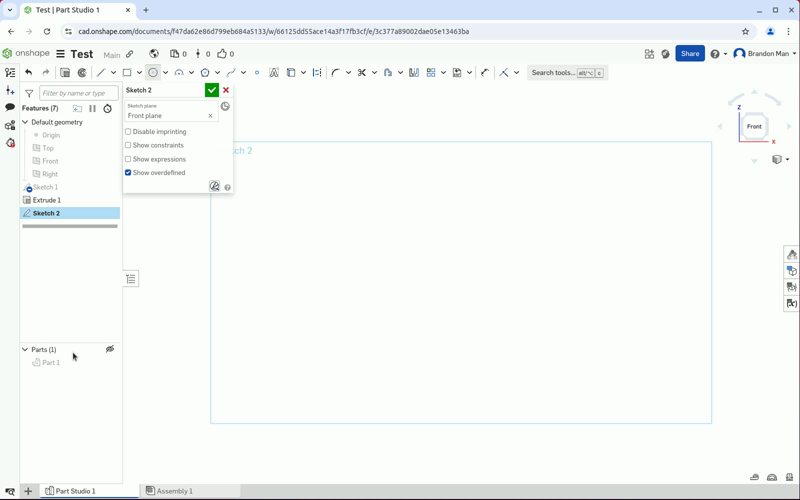
mouse_move(461, 282)
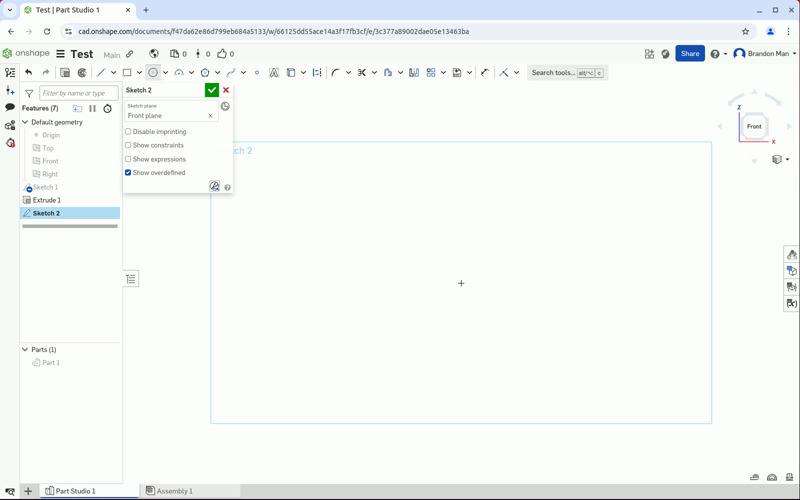
click(461, 282)
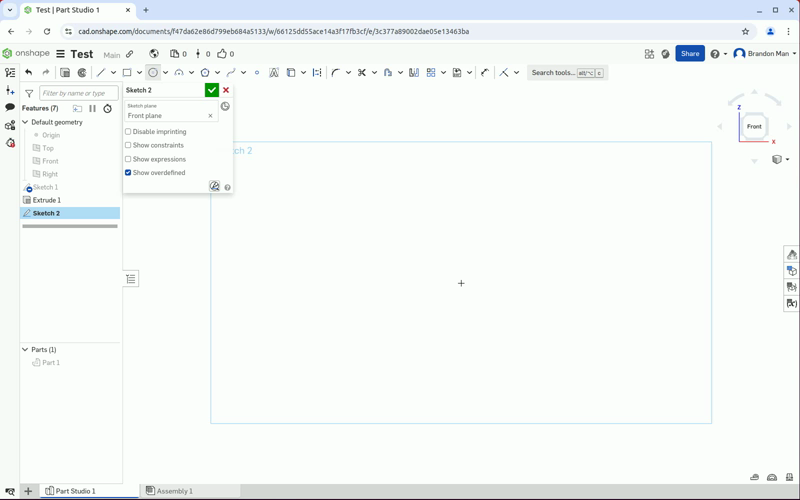
key_up(shift)
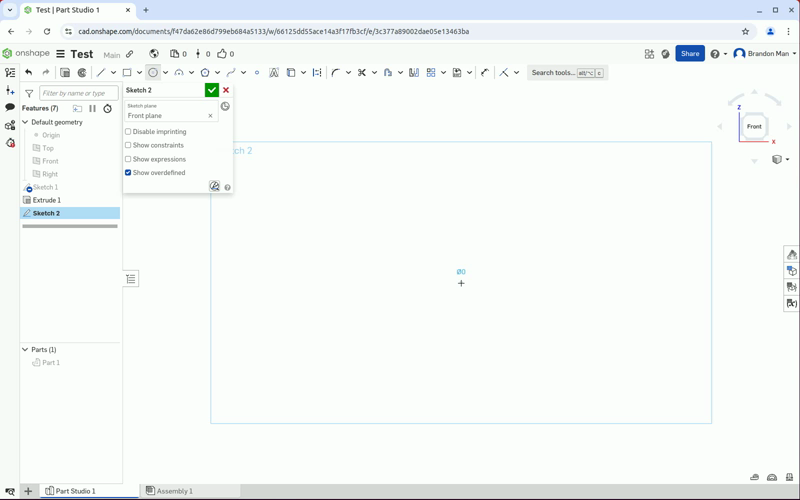
mouse_move(570, 282)
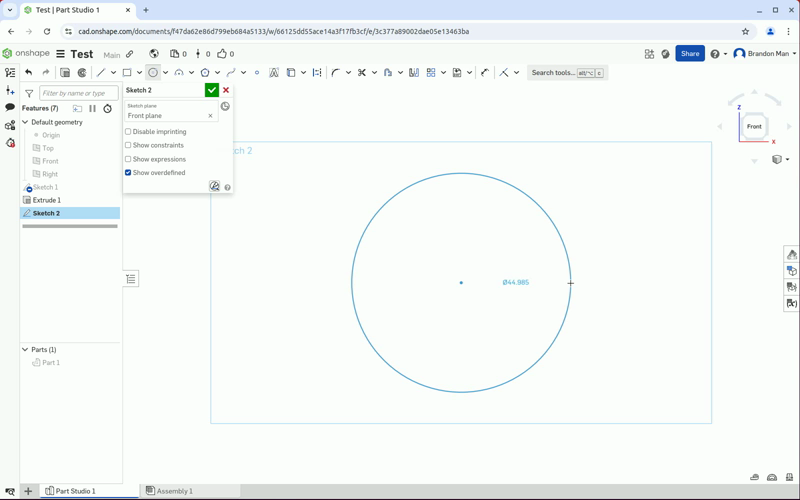
click(570, 282)
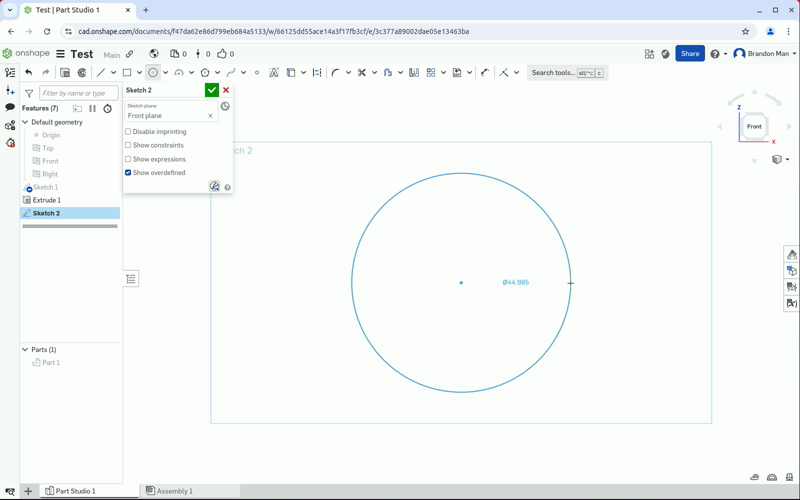
key(esc)
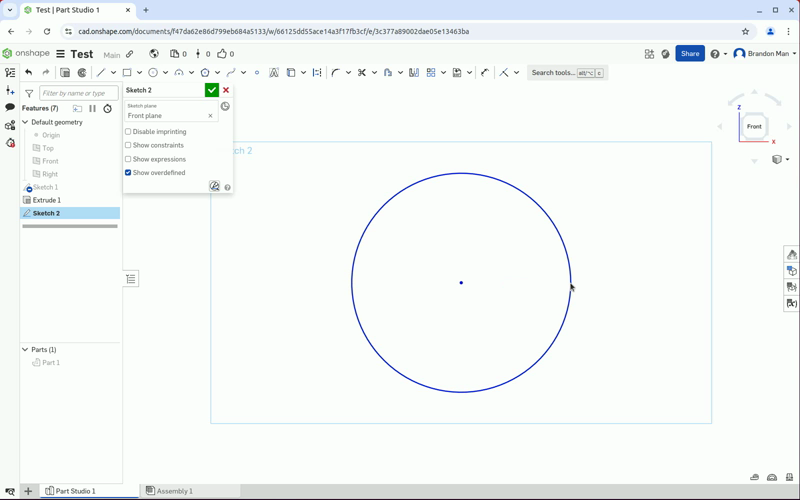
mouse_move(399, 289)
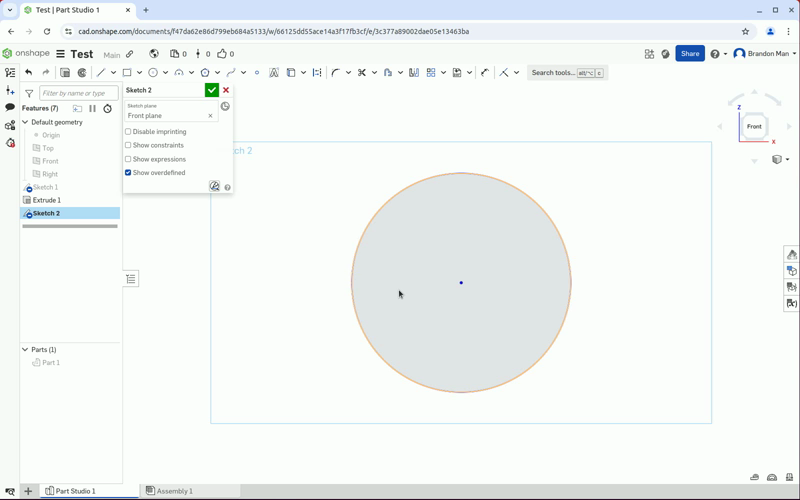
click(399, 289)
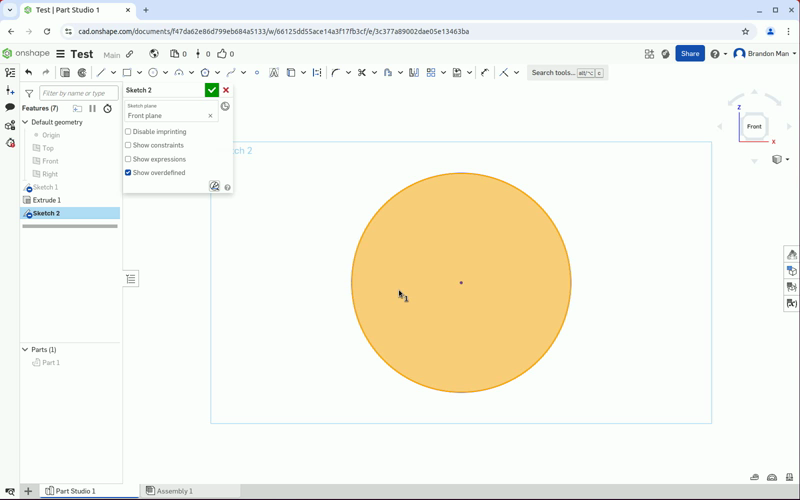
mouse_move(73, 352)
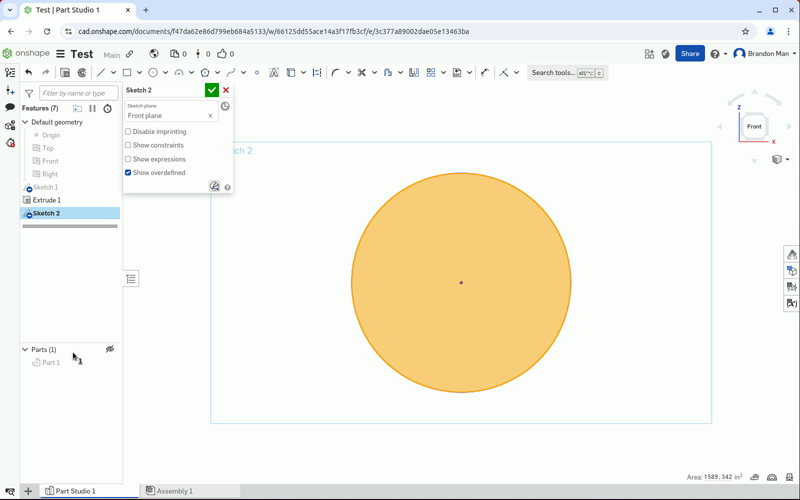
key(shift+y)
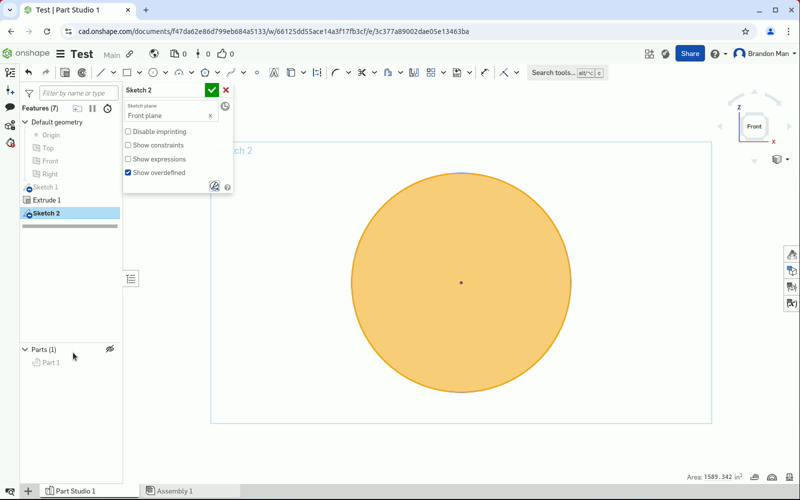
key(shift+e)
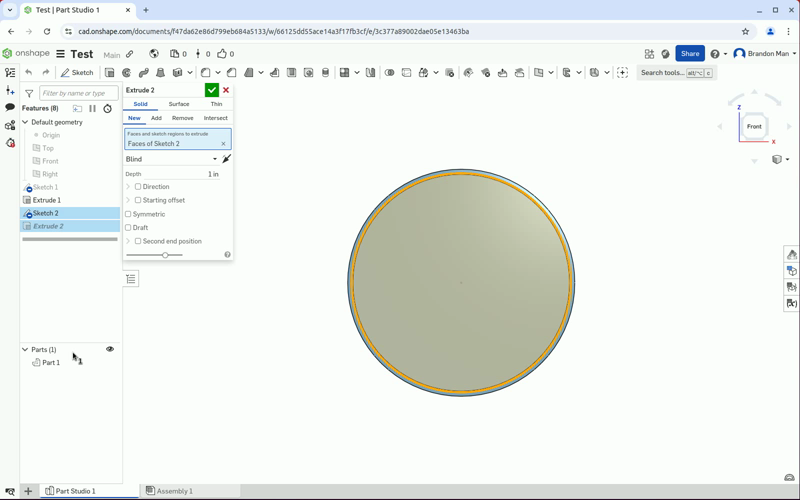
mouse_move(143, 106)
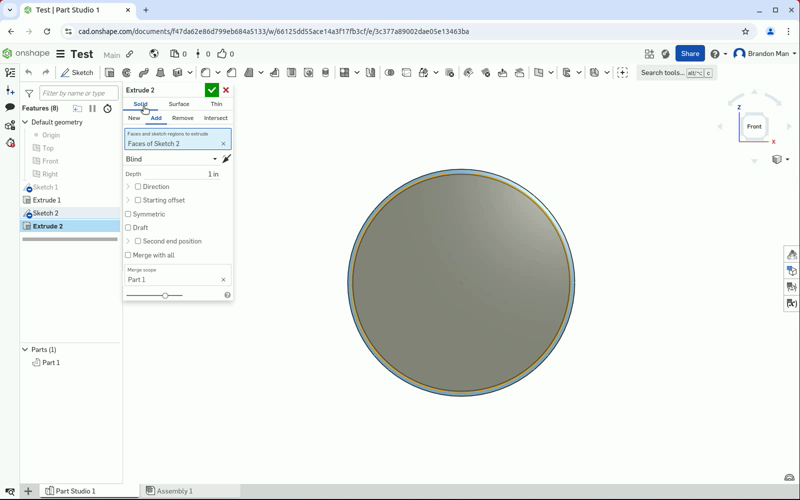
click(143, 106)
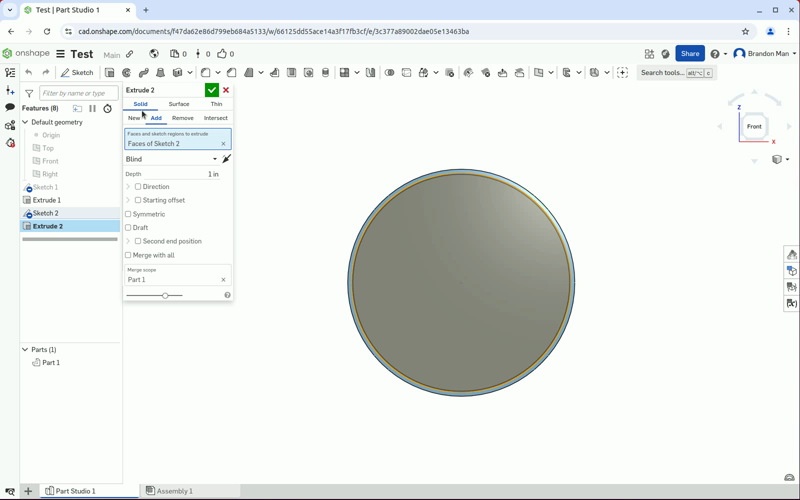
mouse_move(137, 120)
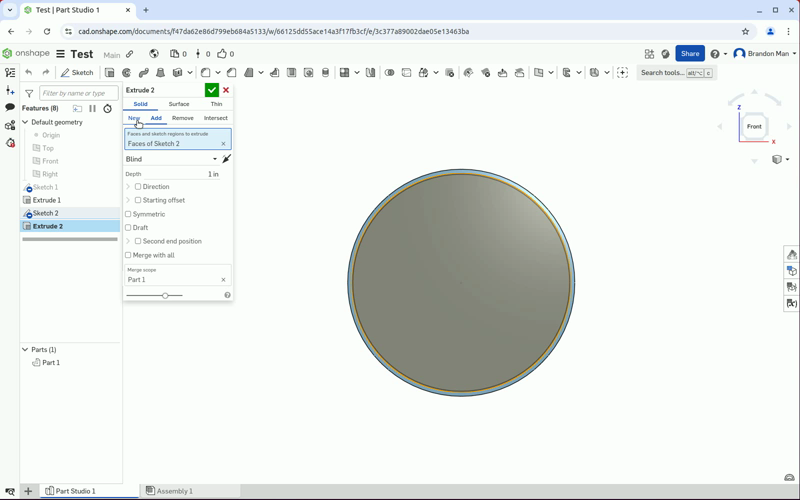
click(137, 120)
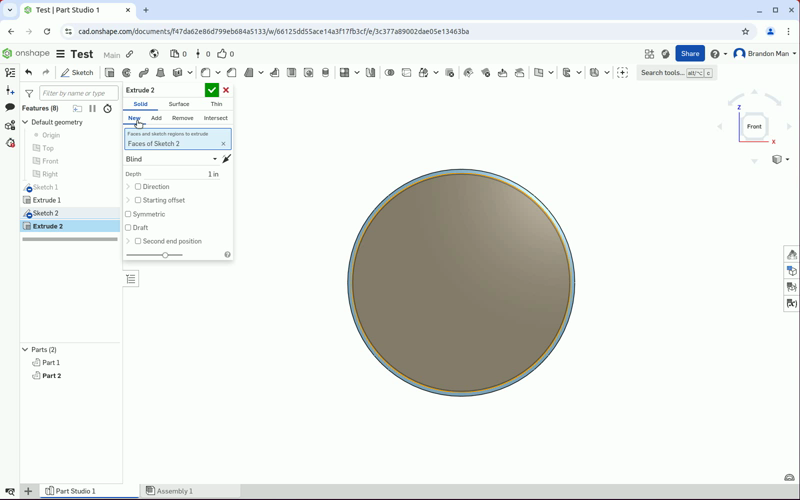
key(tab, 4)
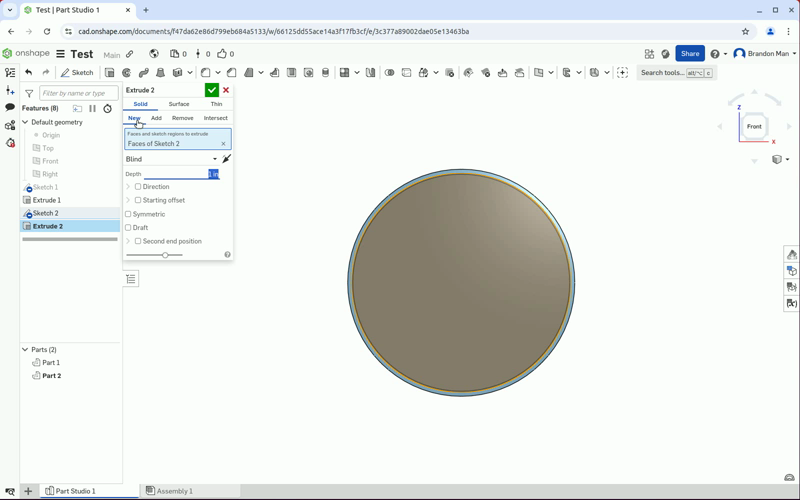
text(6.499)
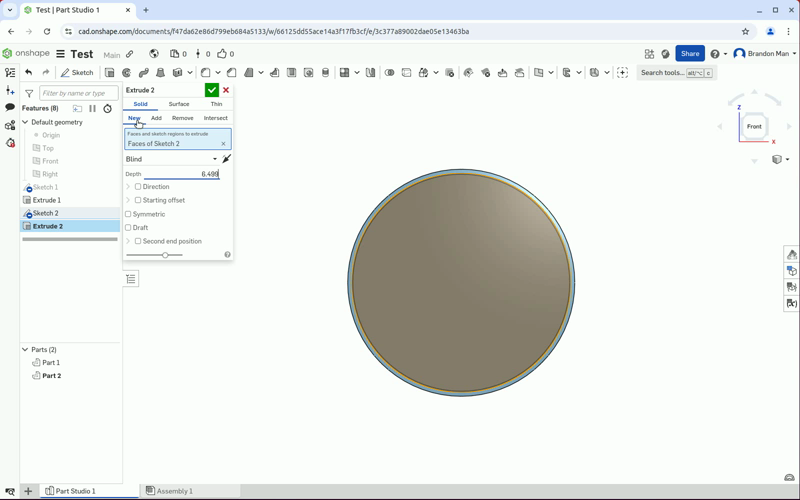
key(enter)
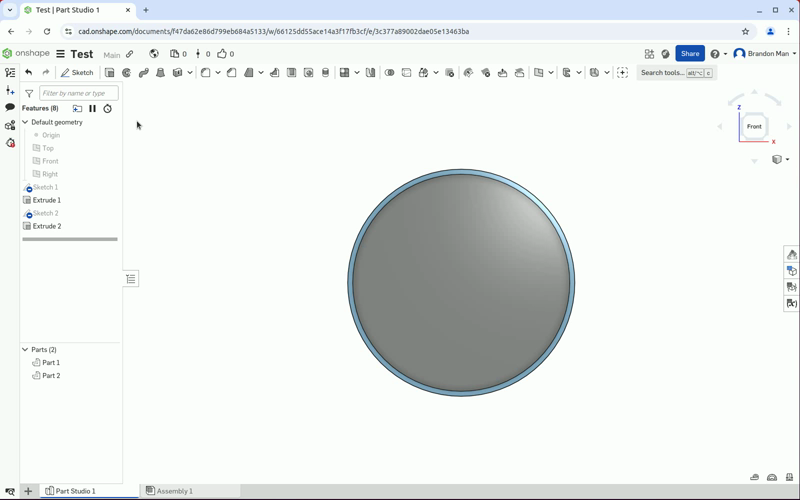
key(shift+h)
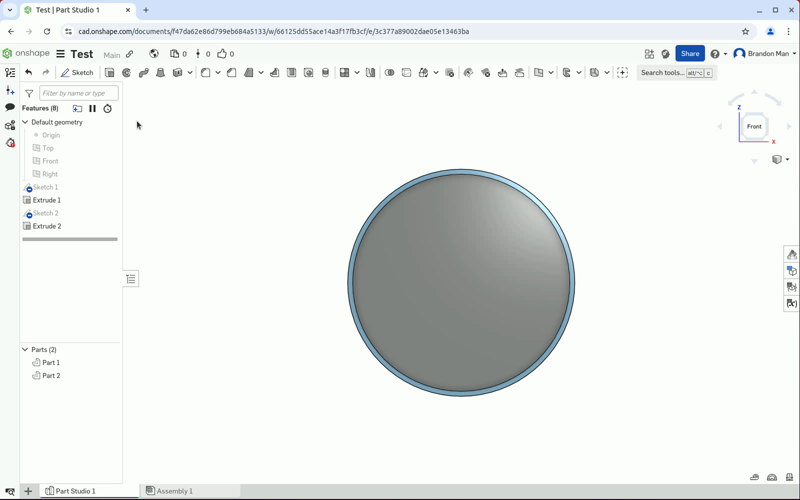
key(shift+h)
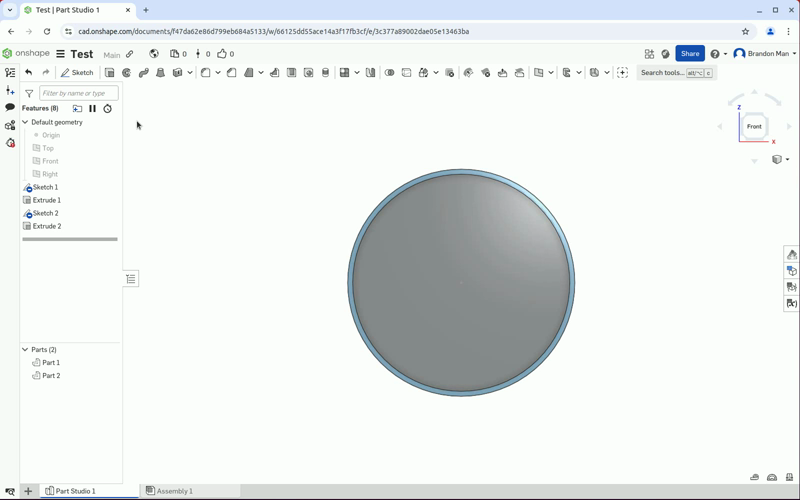
key(shift+7)
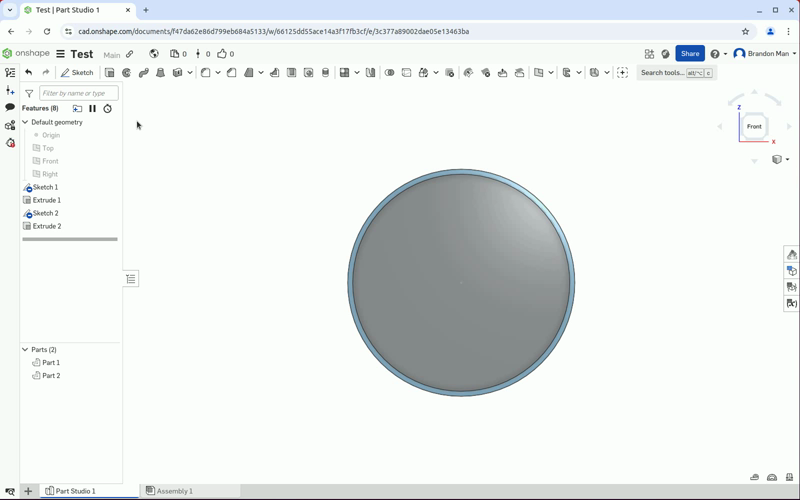
key(left, 2)
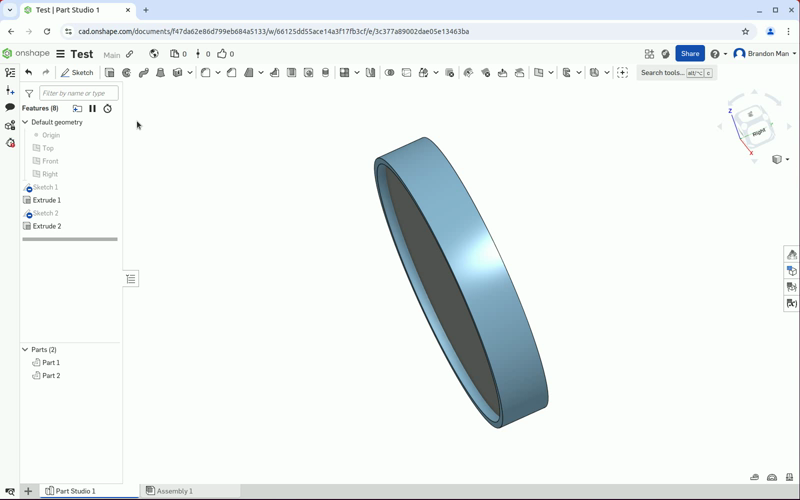
key(down, 2)
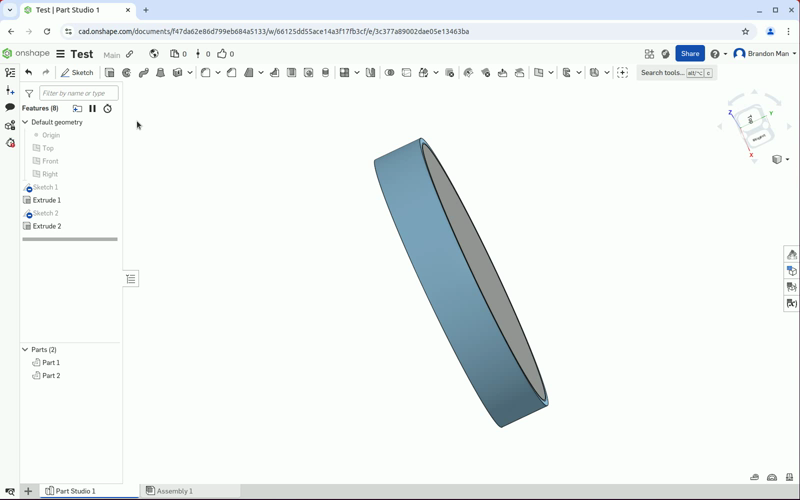
key(up, 2)
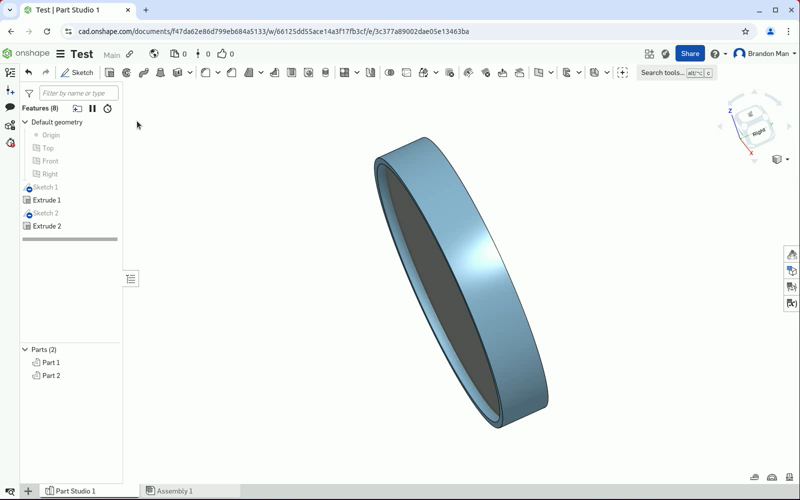
key(right, 2)
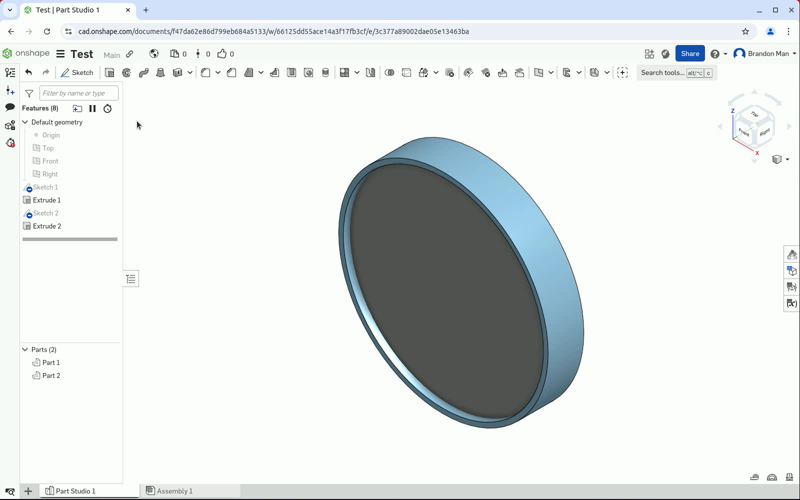
mouse_move(73, 189)
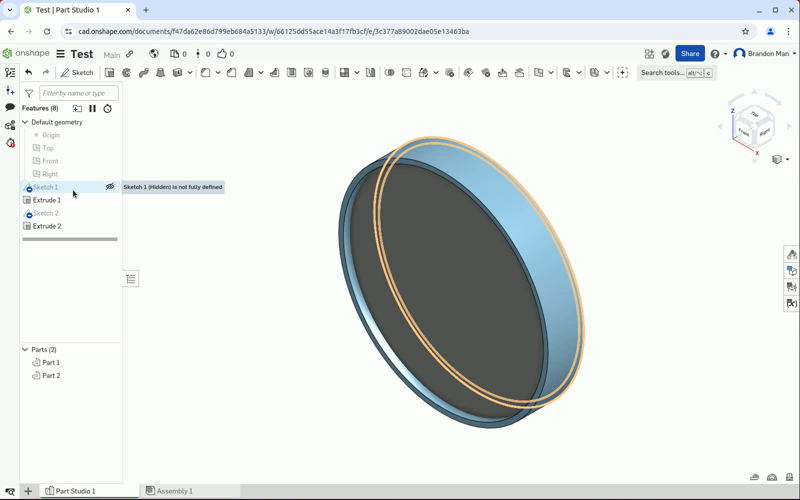
click(73, 189)